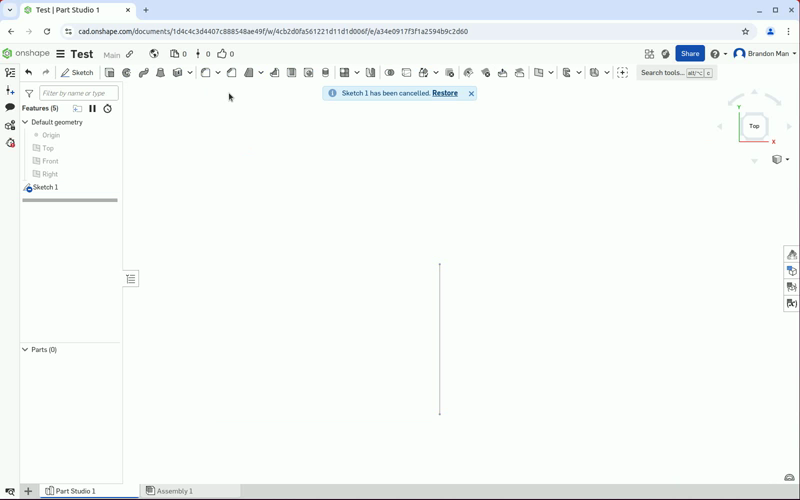
key(shift+h)
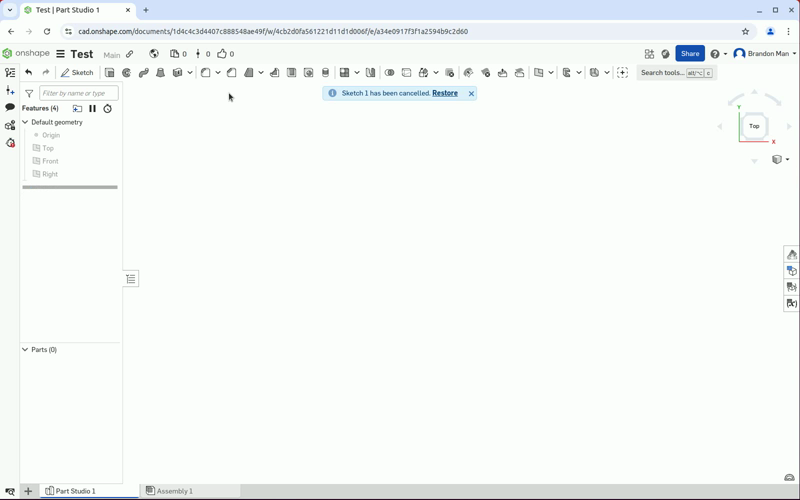
key(shift+s)
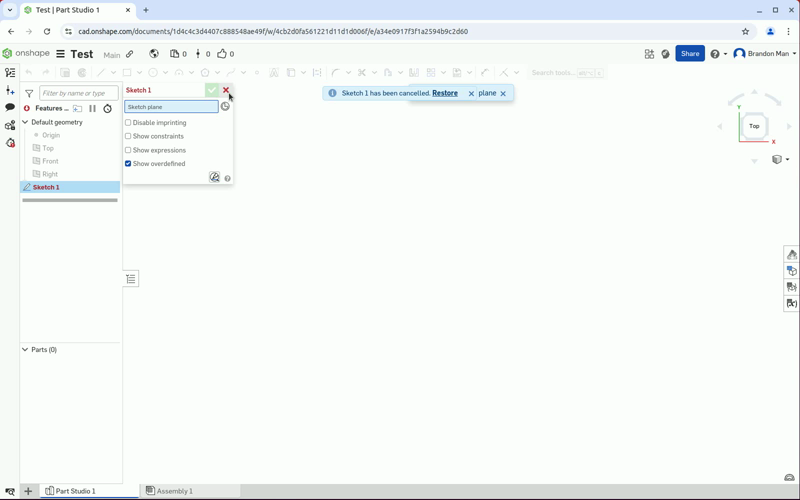
mouse_move(73, 150)
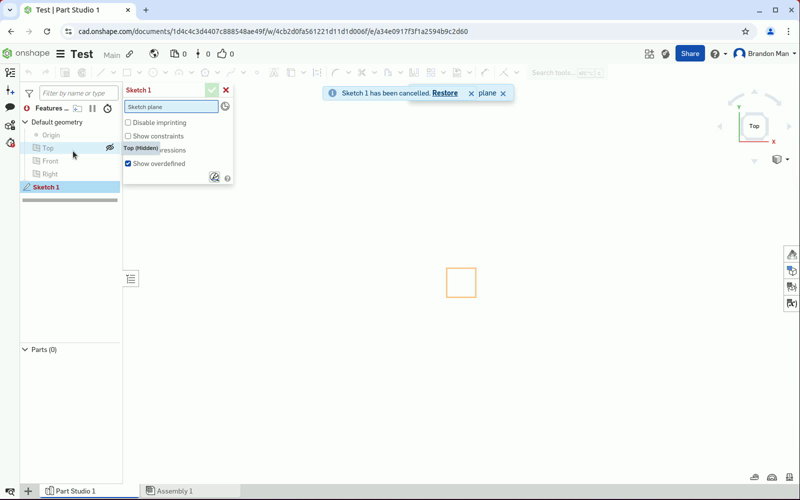
click(73, 150)
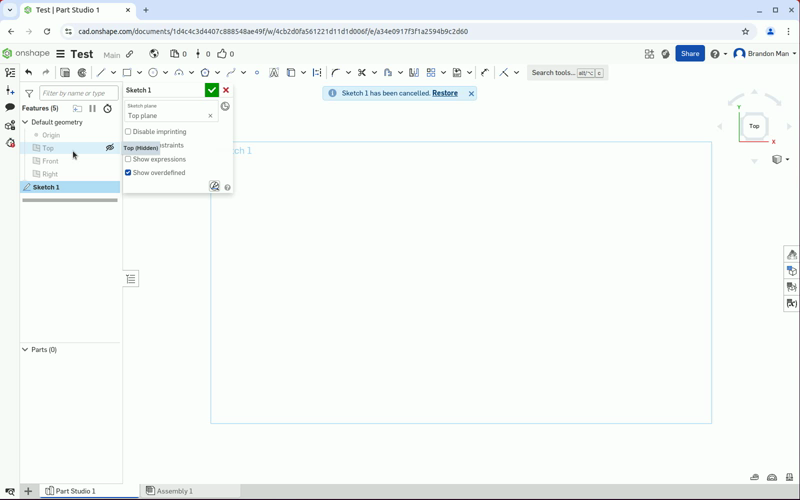
mouse_move(73, 352)
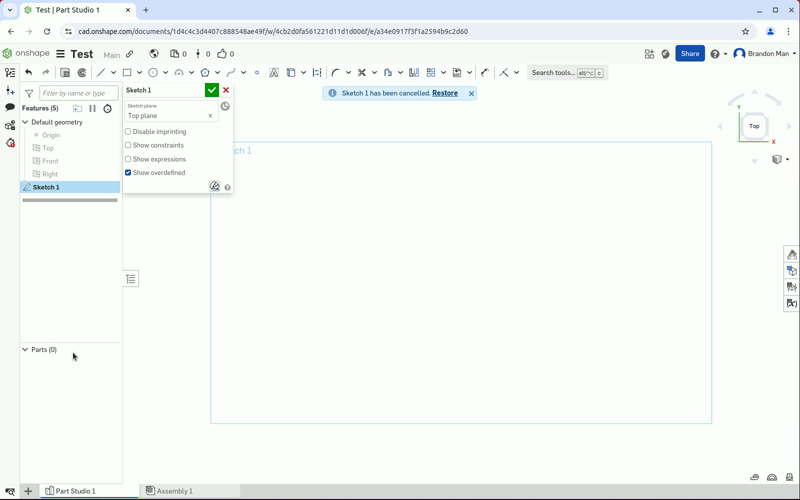
key(y)
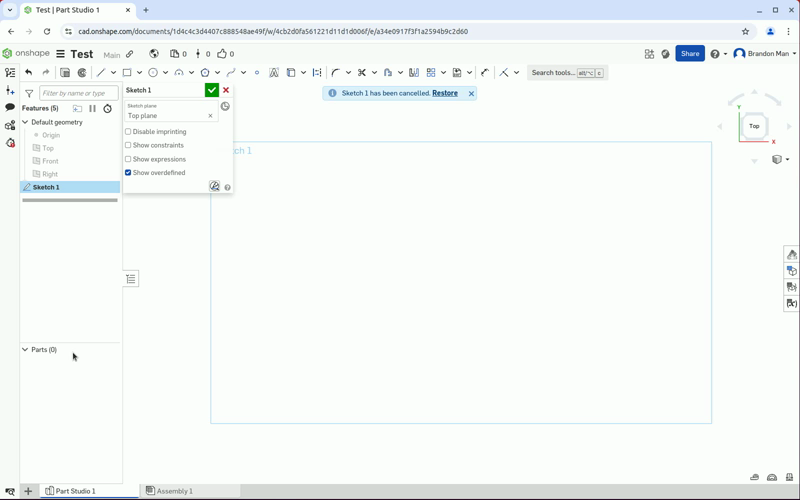
key(c)
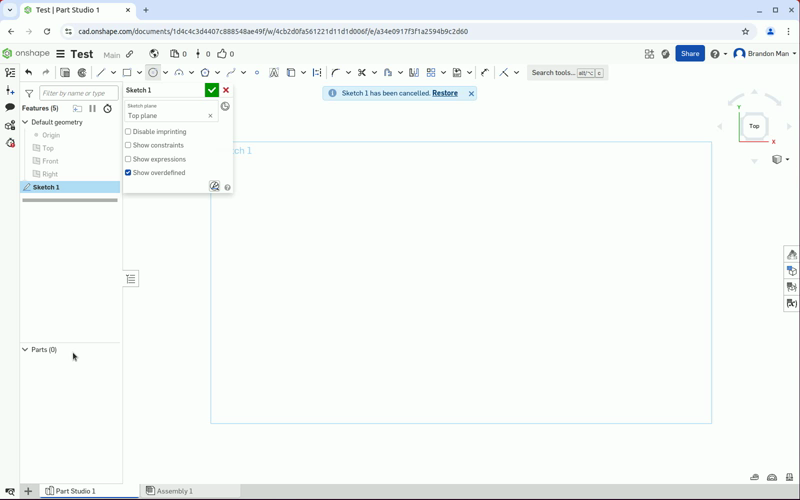
key_down(shift)
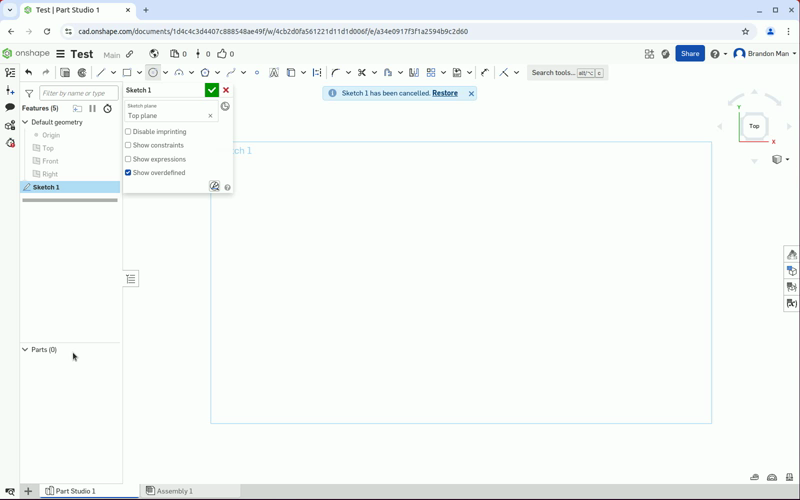
mouse_move(460, 282)
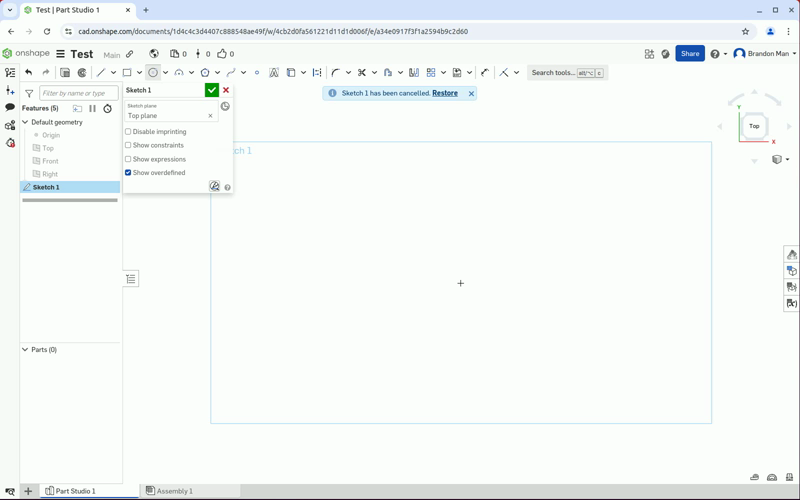
click(460, 282)
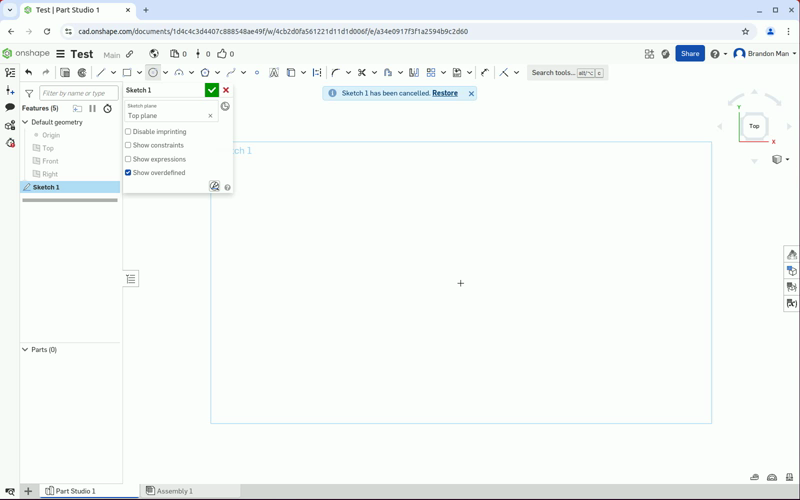
key_up(shift)
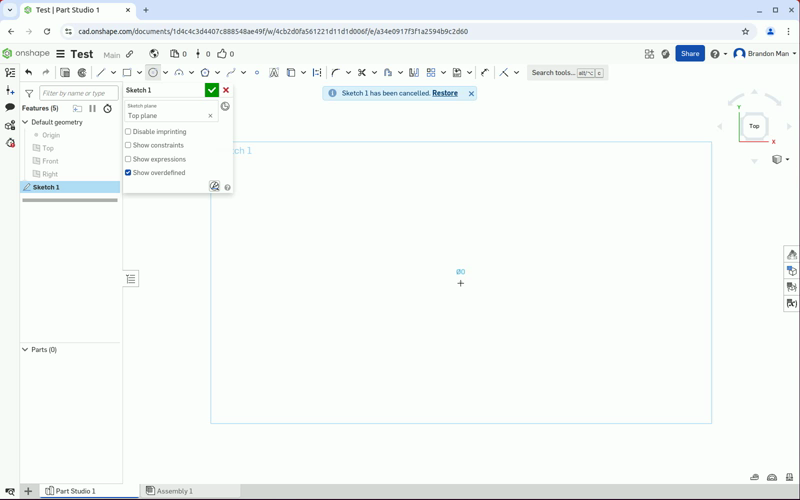
mouse_move(503, 282)
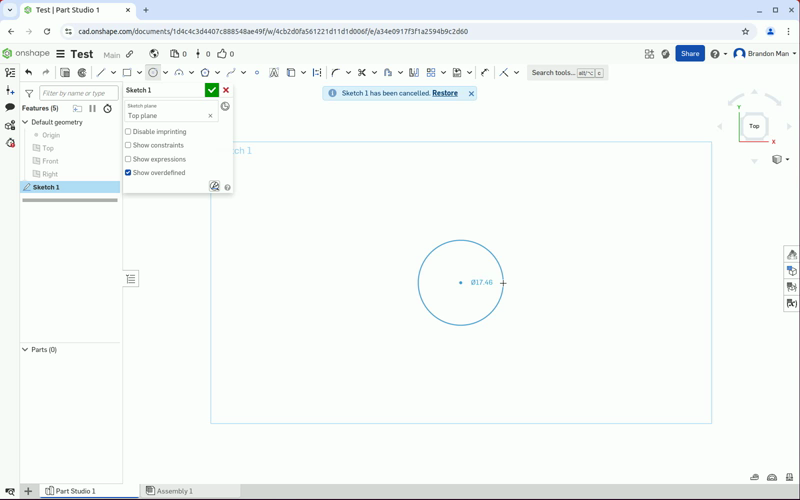
click(503, 282)
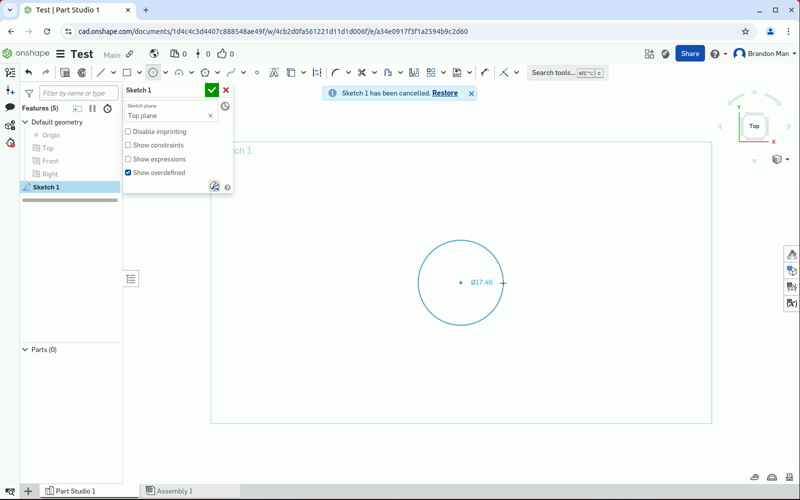
key(esc)
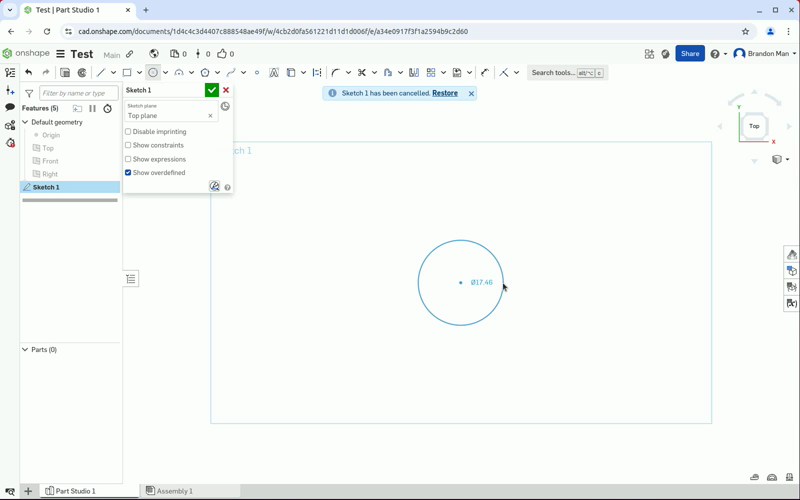
mouse_move(480, 256)
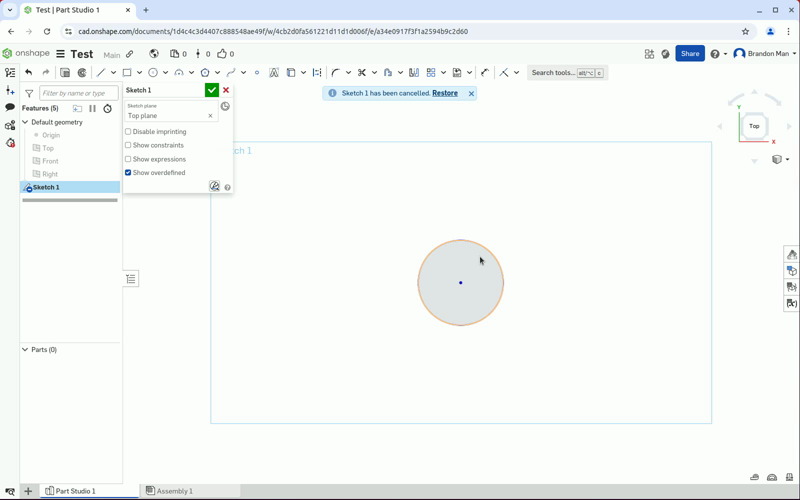
click(480, 256)
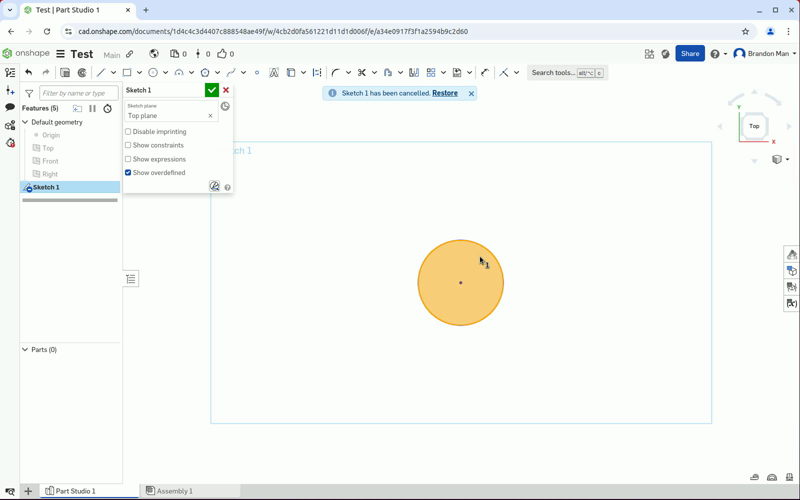
mouse_move(73, 352)
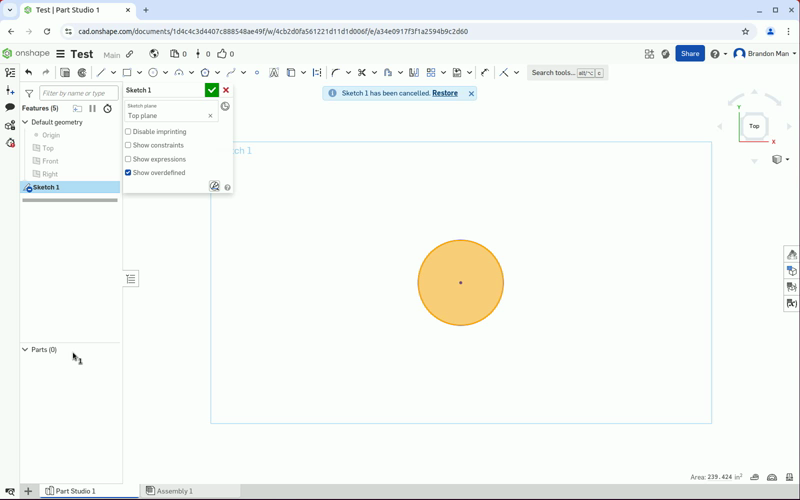
key(shift+y)
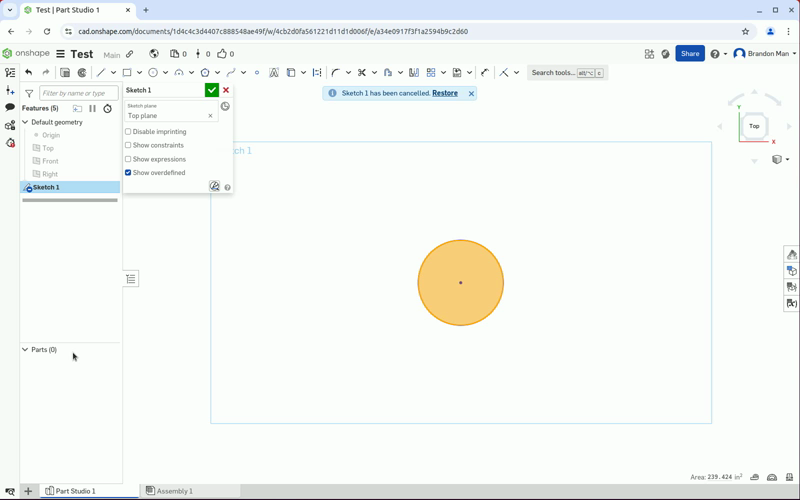
key(shift+e)
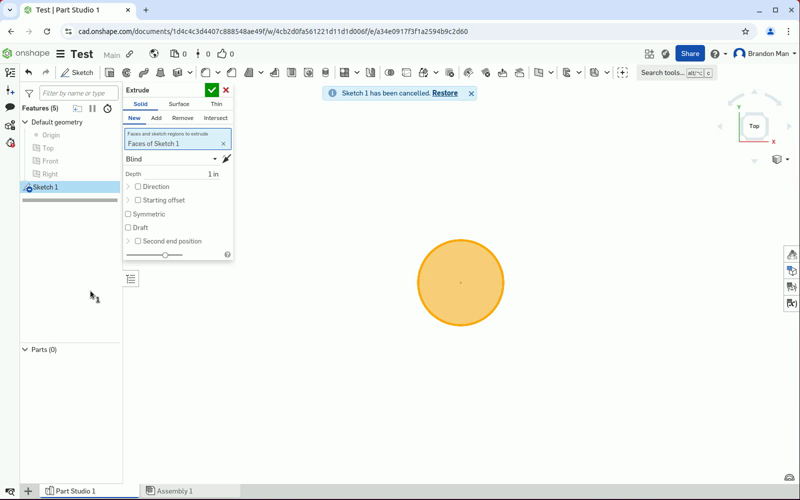
mouse_move(143, 106)
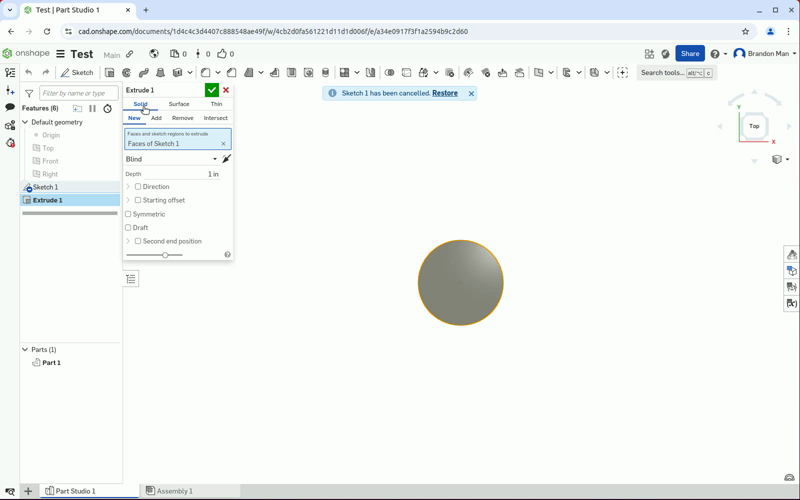
click(143, 106)
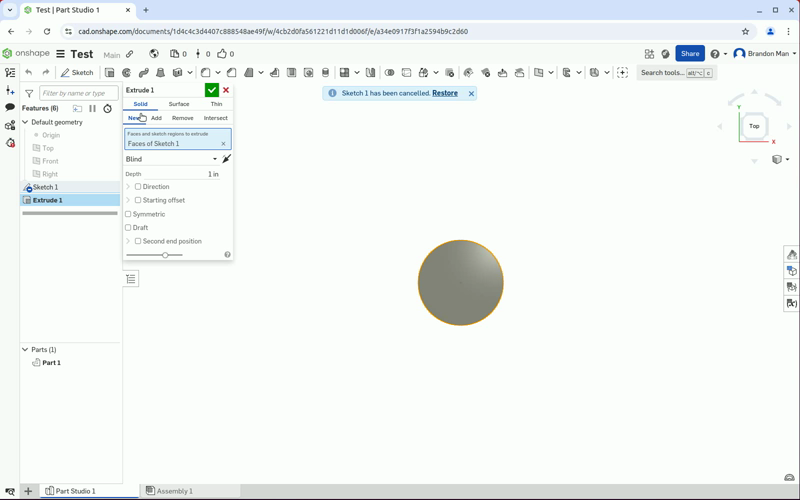
mouse_move(137, 120)
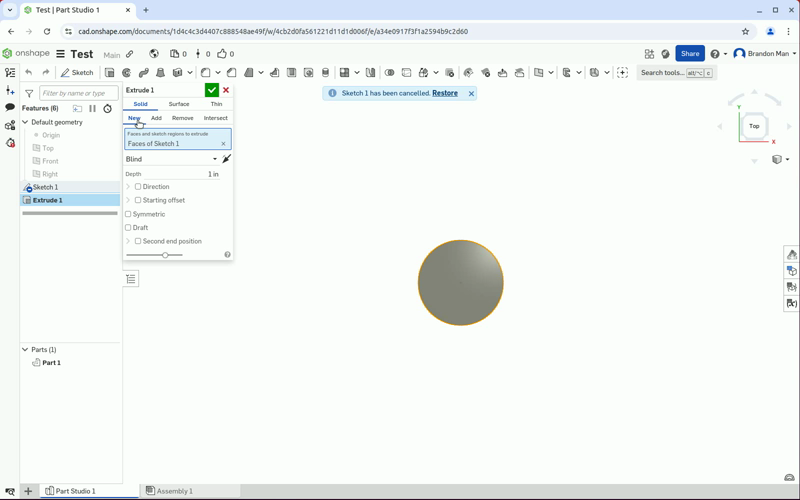
click(137, 120)
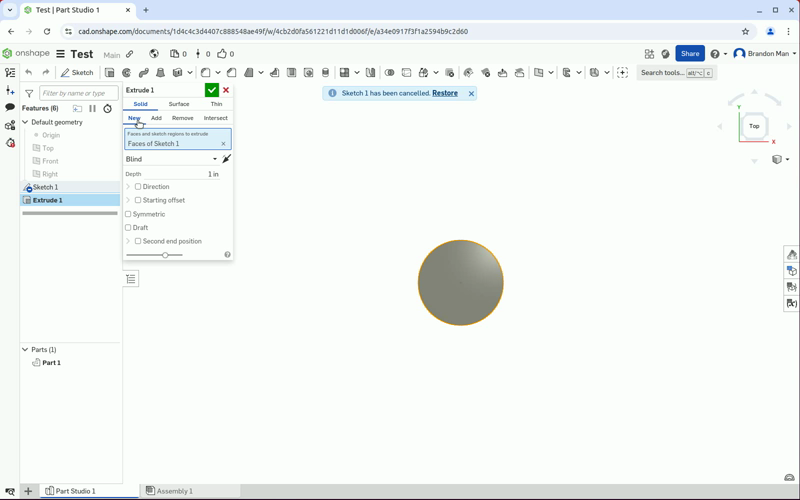
key(tab, 4)
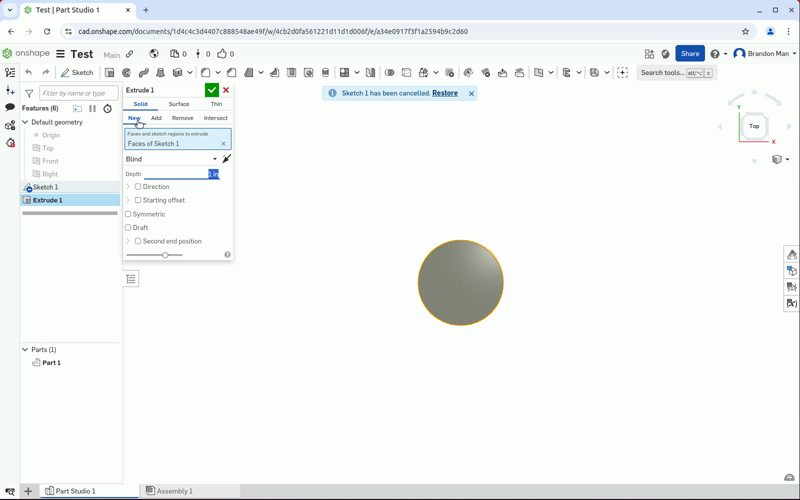
text(14.443)
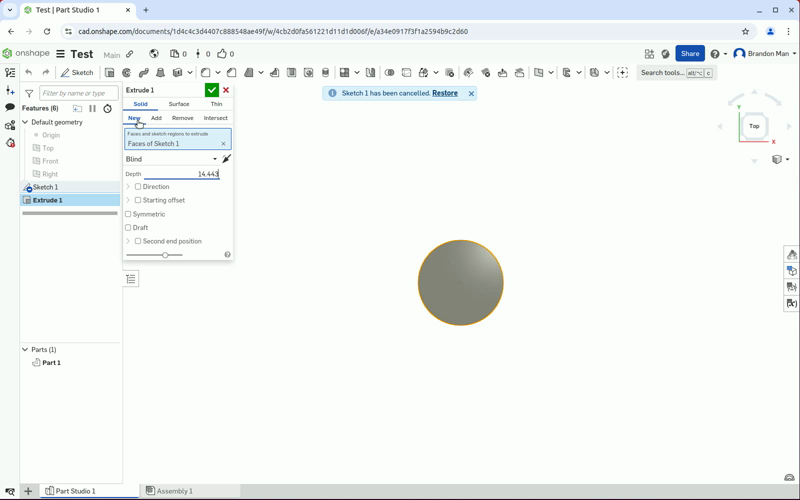
key(enter)
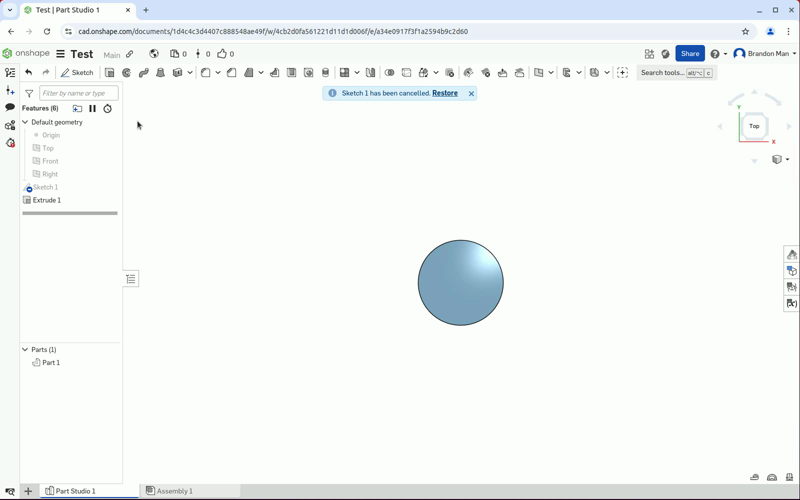
key(shift+h)
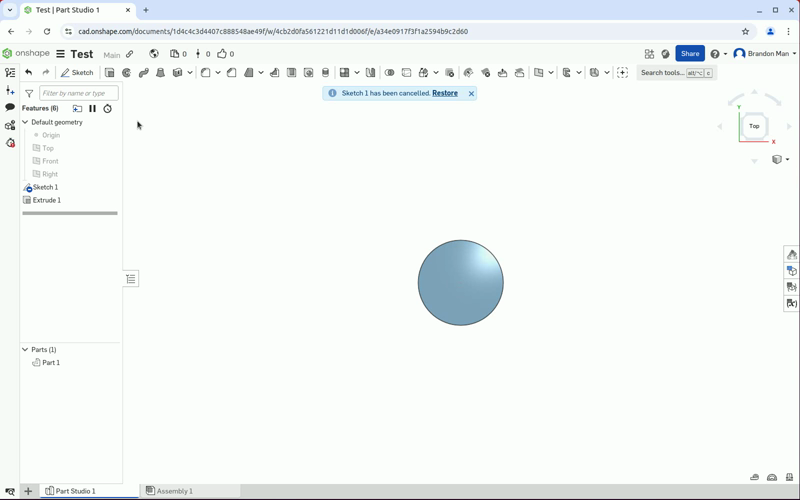
key(shift+h)
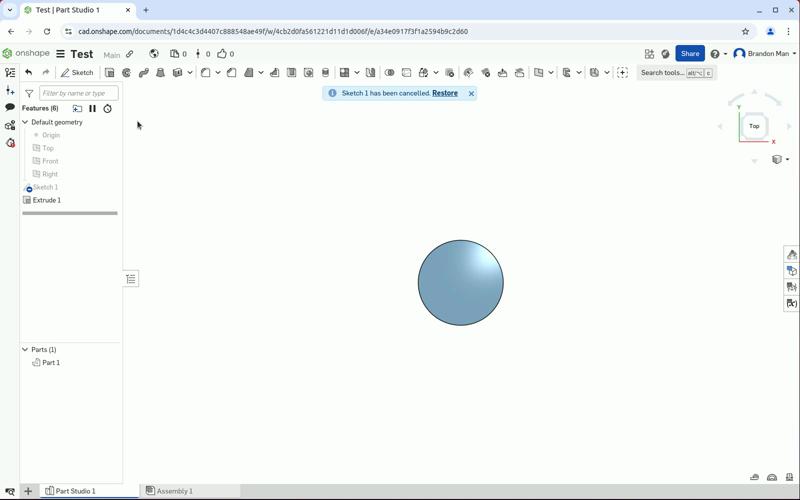
mouse_move(73, 189)
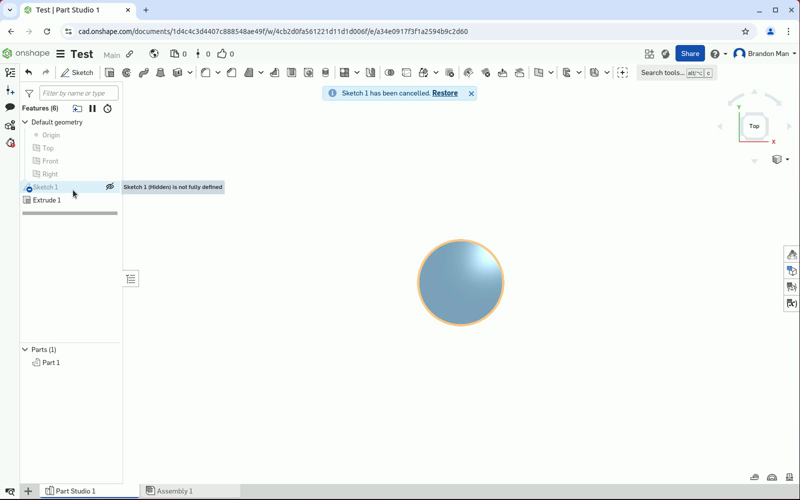
click(73, 189)
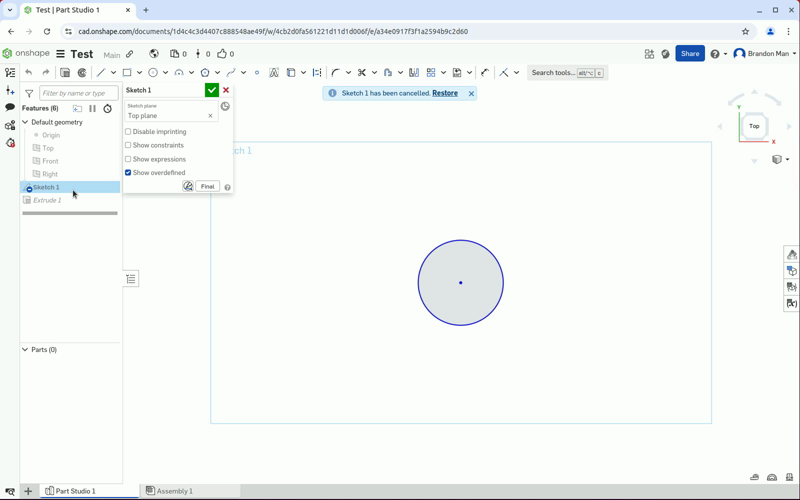
mouse_move(229, 92)
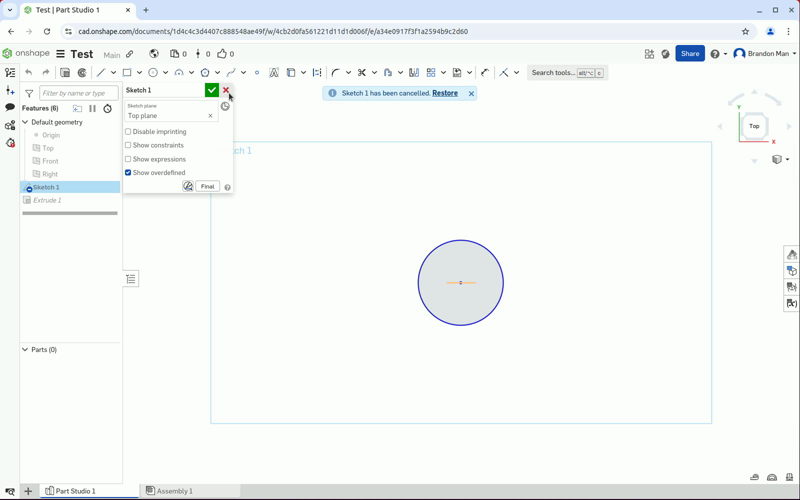
click(229, 92)
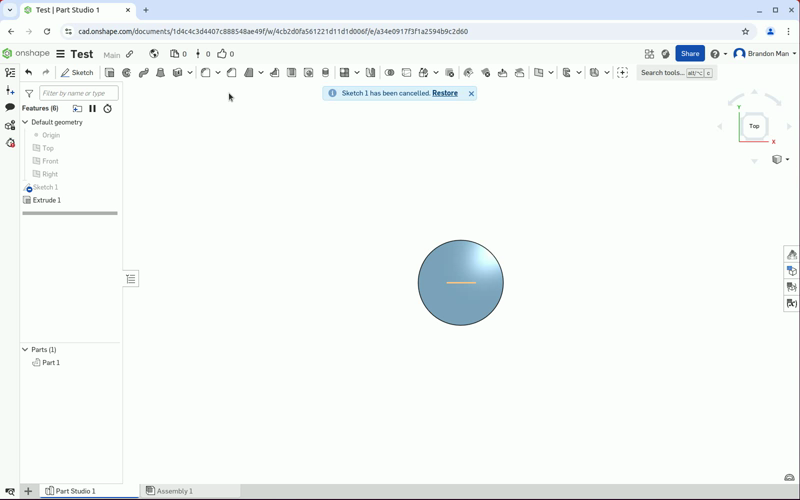
mouse_move(541, 75)
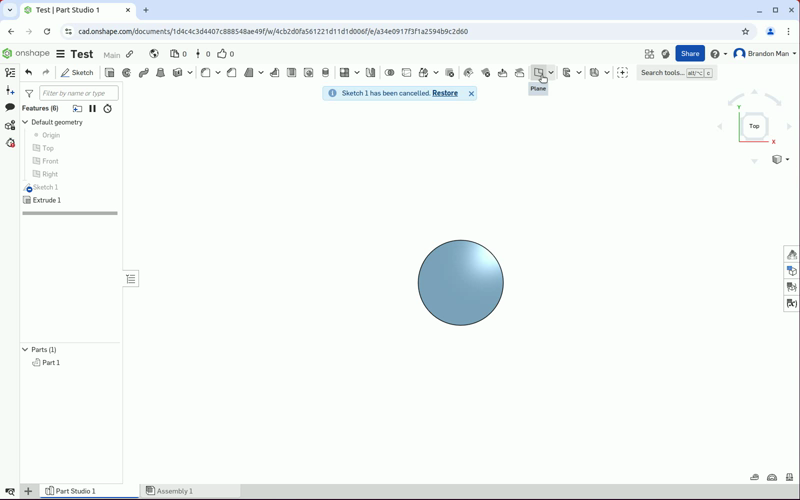
click(541, 75)
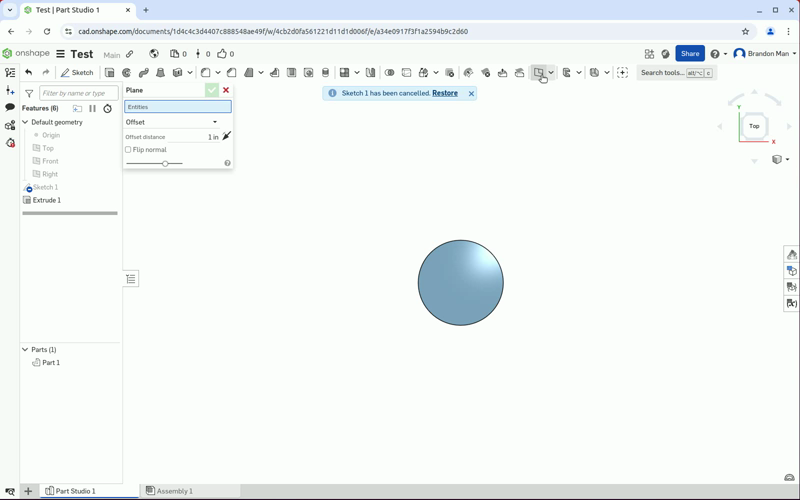
mouse_move(73, 150)
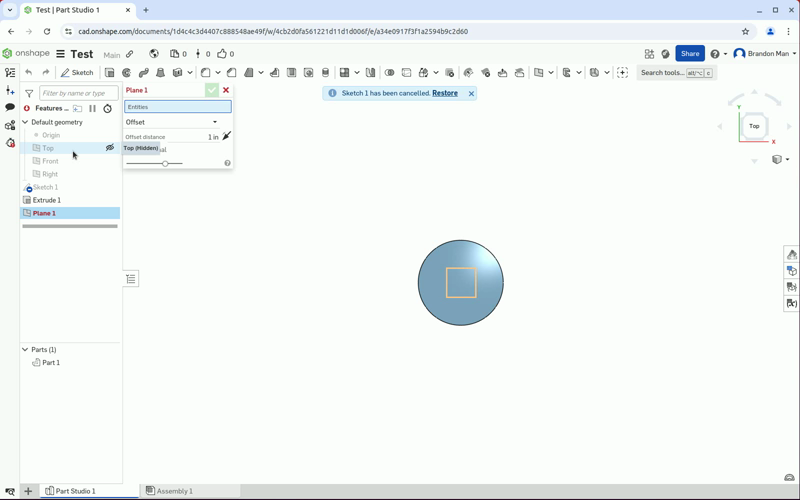
click(73, 150)
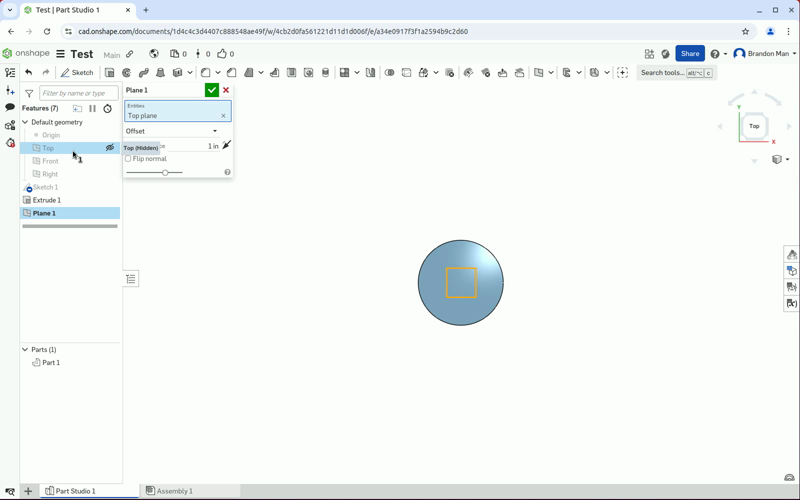
key(tab, 2)
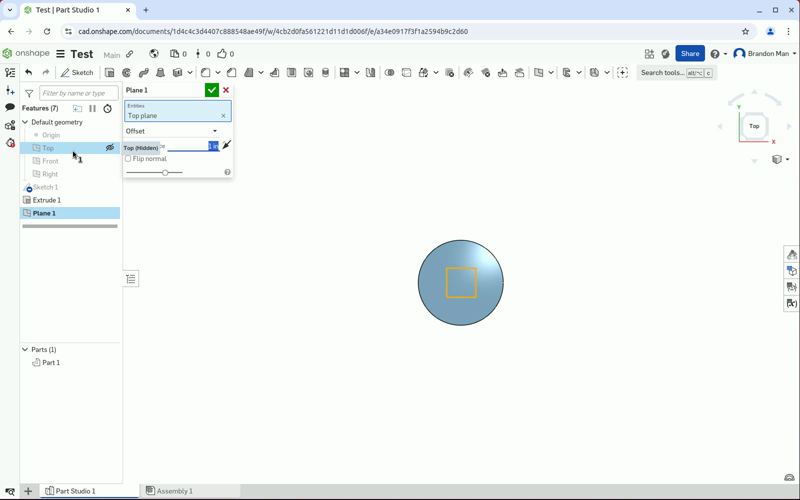
text(14.45)
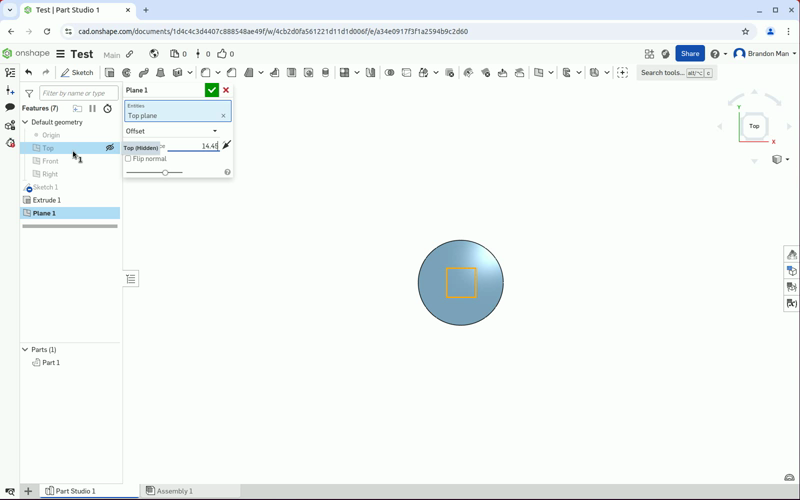
key(enter, 2)
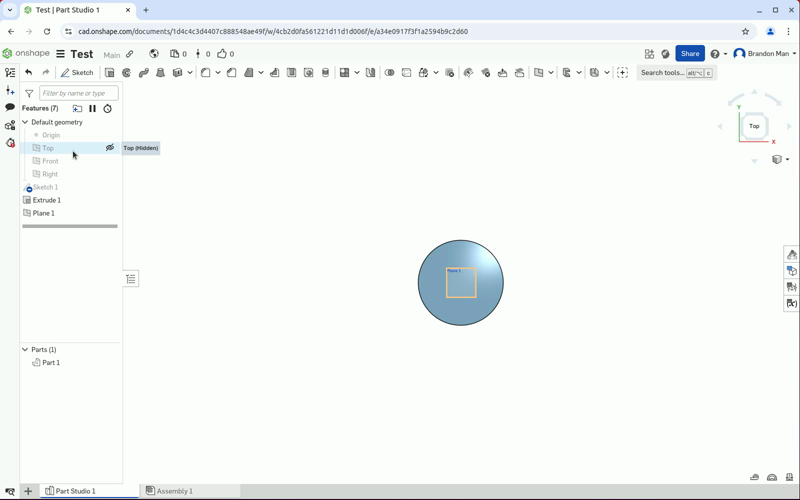
key(shift+s)
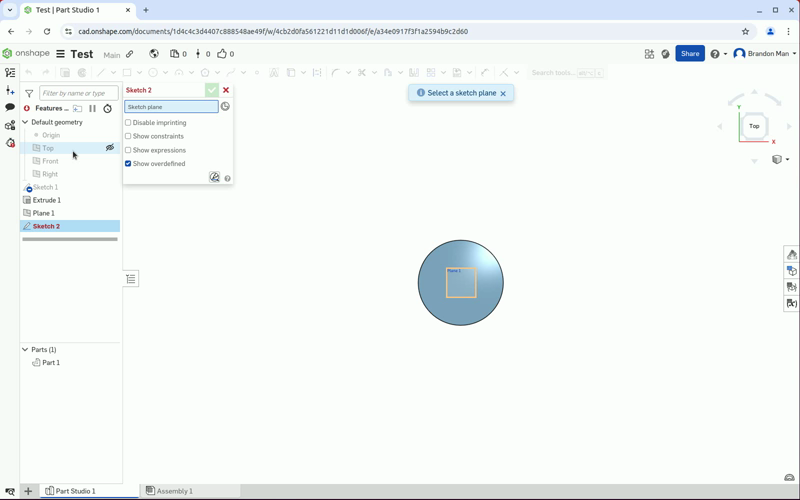
mouse_move(73, 215)
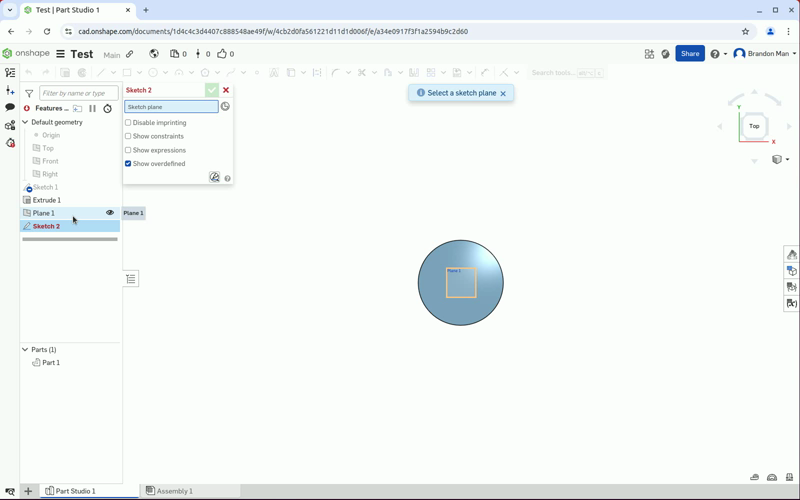
click(73, 215)
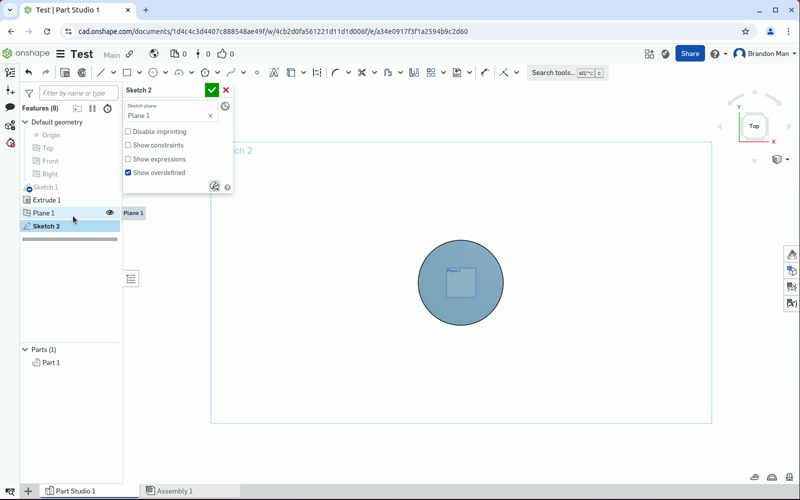
mouse_move(73, 352)
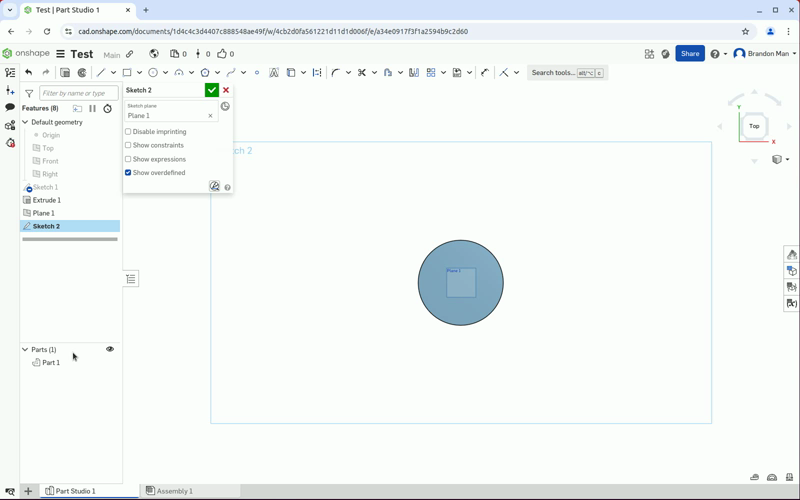
key(y)
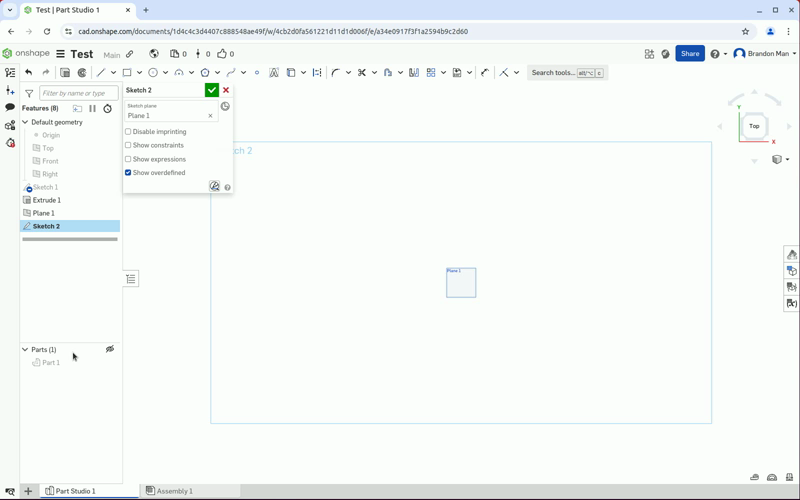
key(c)
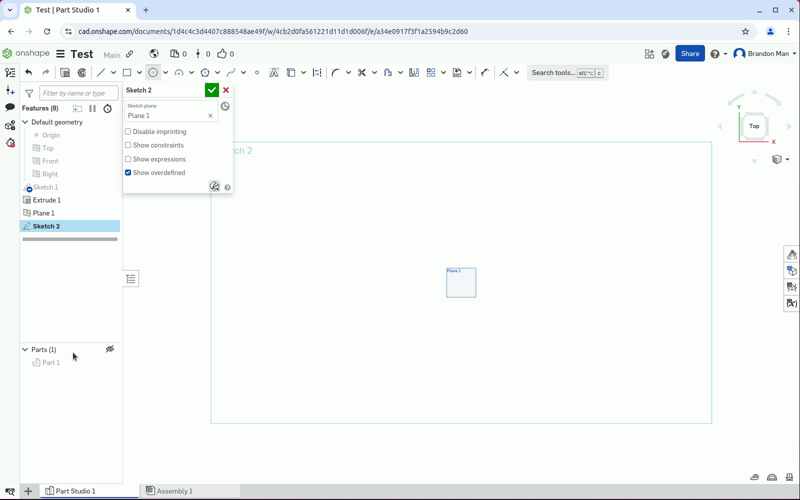
key_down(shift)
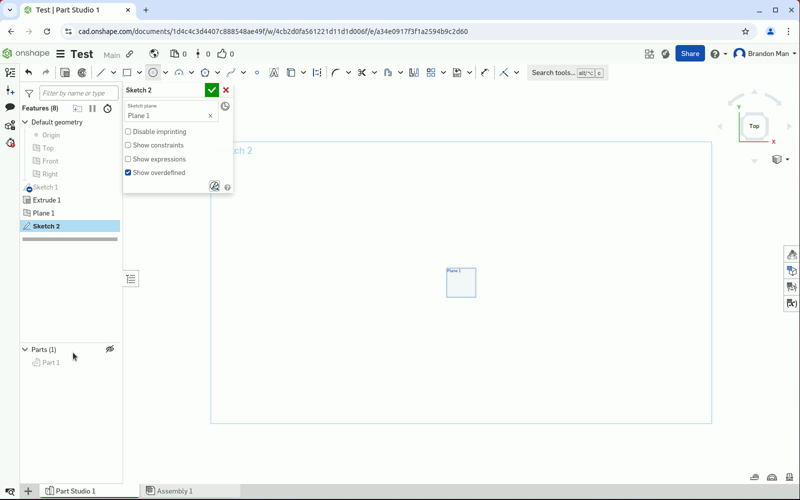
mouse_move(461, 282)
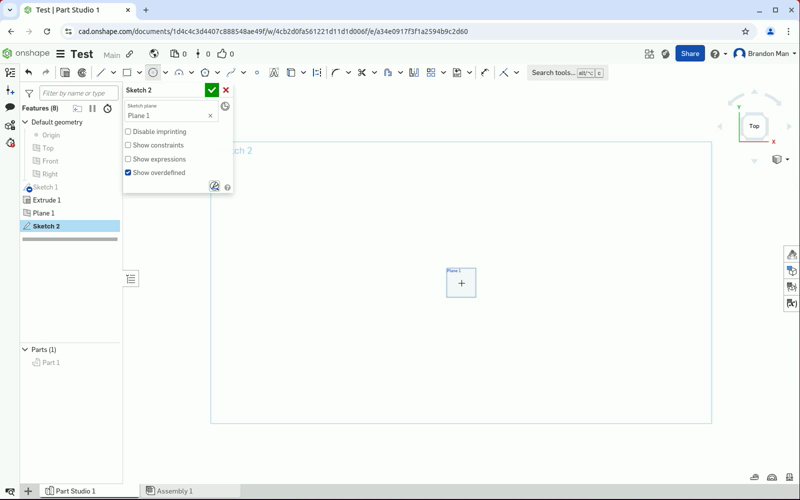
click(461, 282)
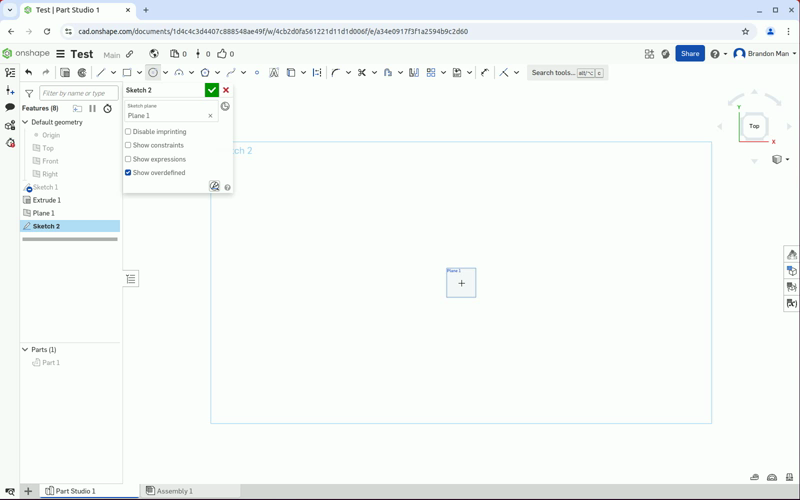
key_up(shift)
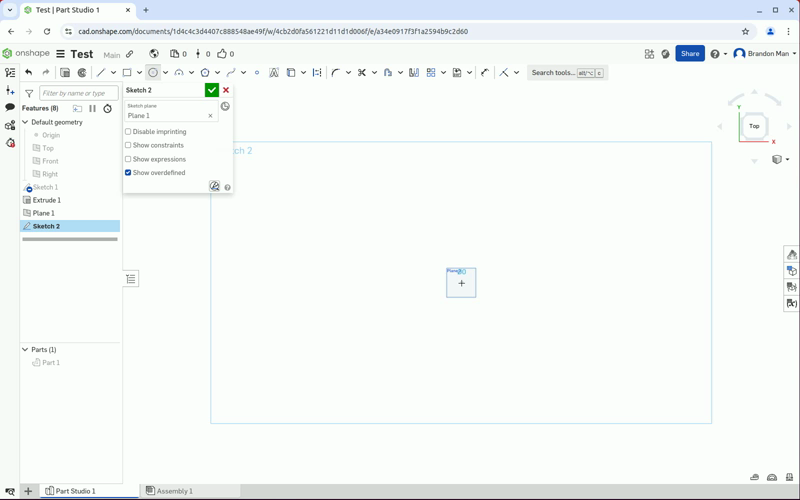
mouse_move(468, 282)
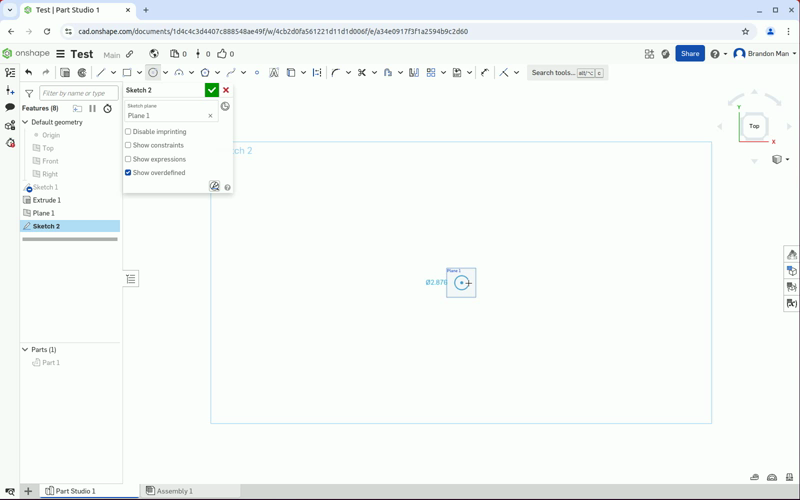
click(468, 282)
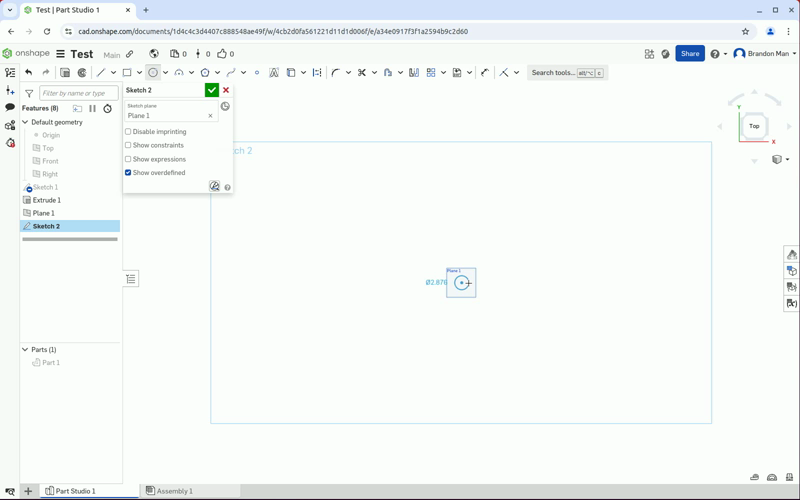
key(esc)
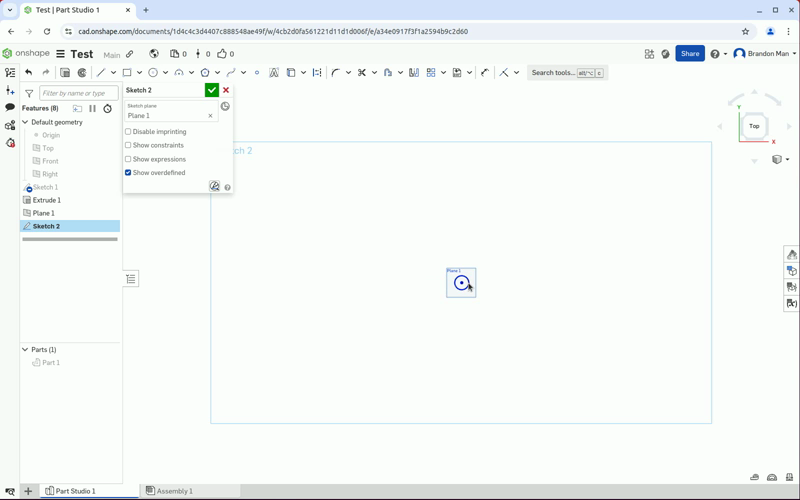
mouse_move(456, 282)
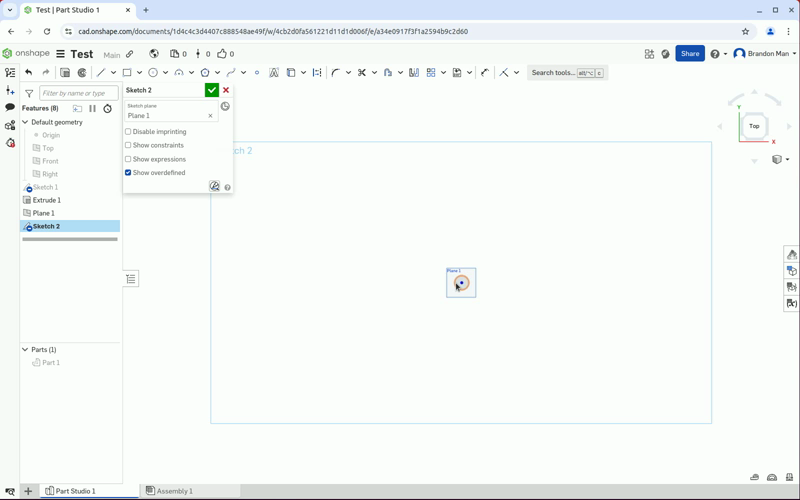
scroll(6)
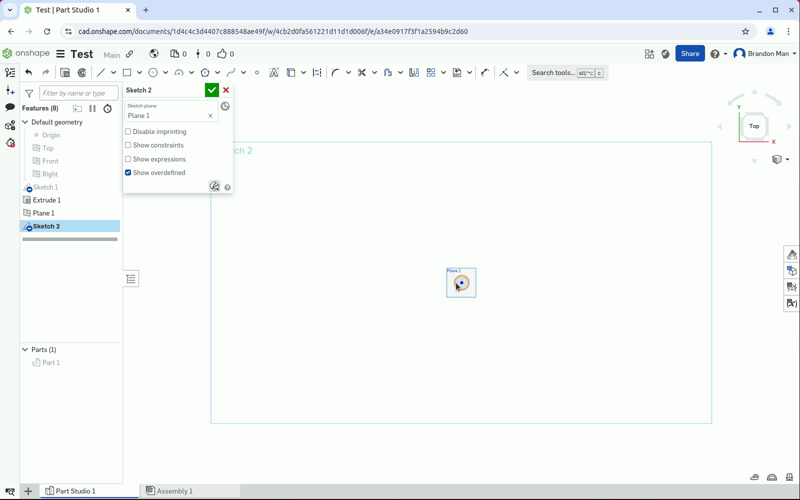
scroll(6)
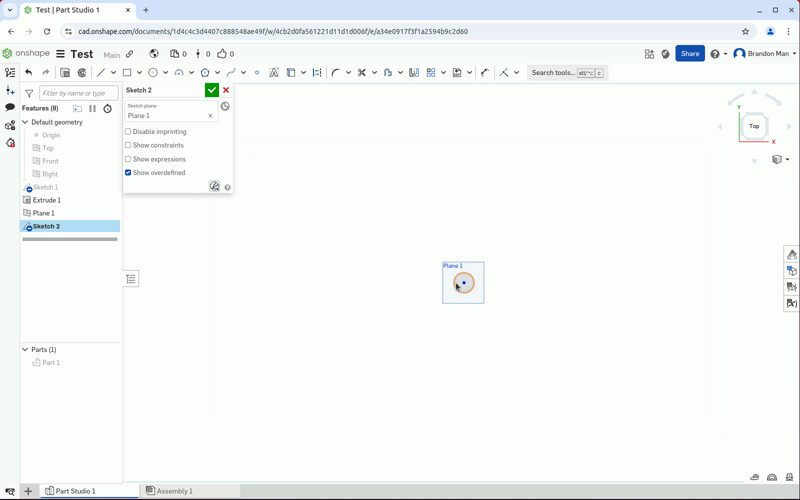
scroll(6)
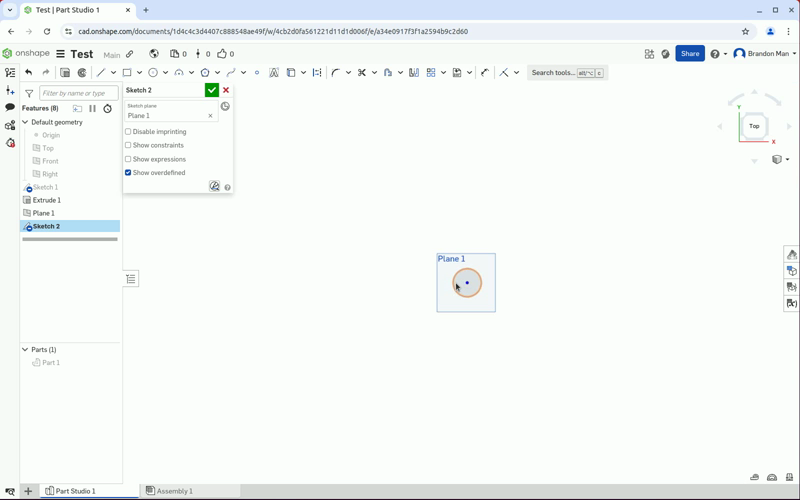
scroll(6)
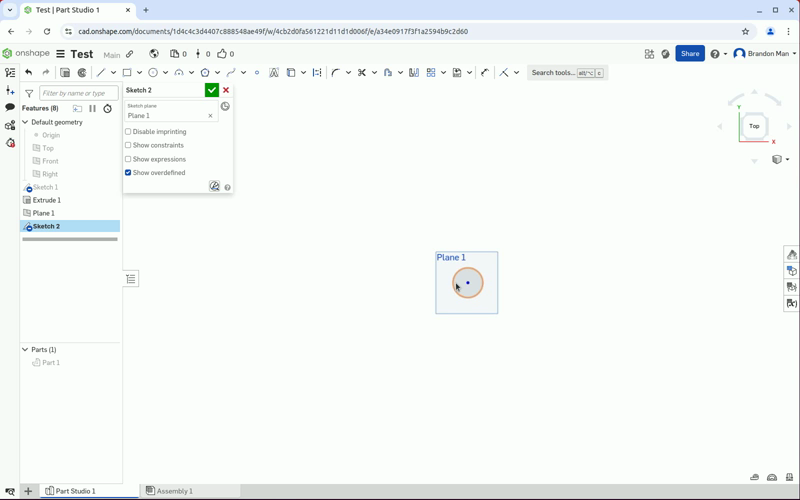
scroll(6)
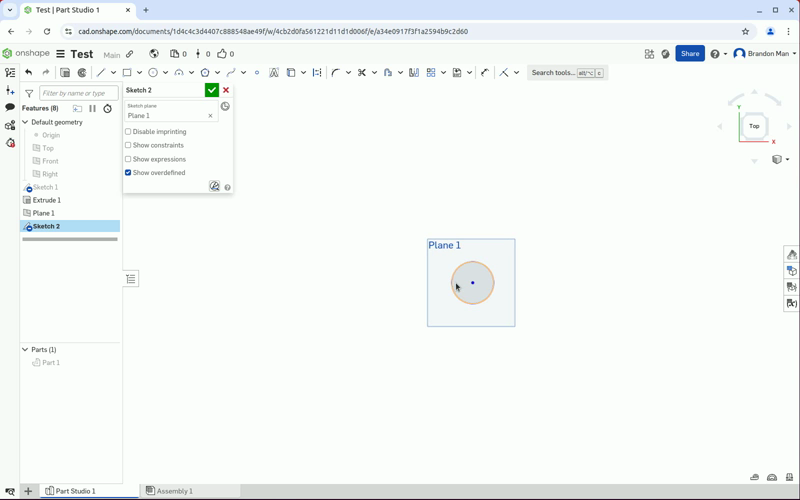
scroll(6)
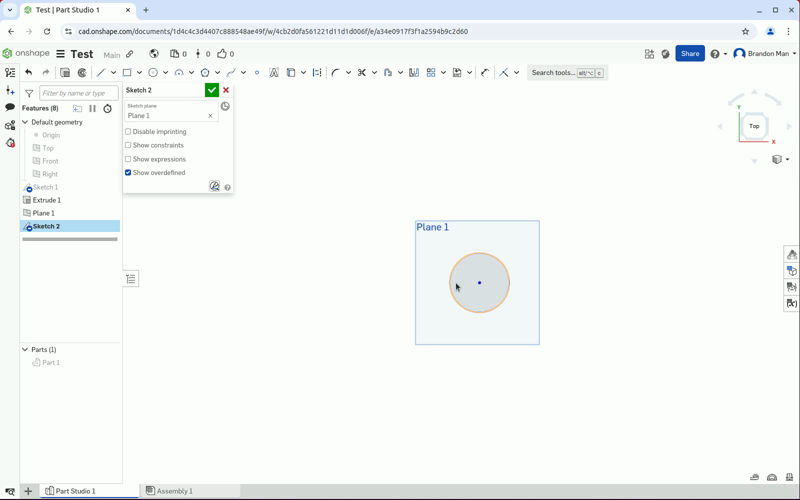
scroll(6)
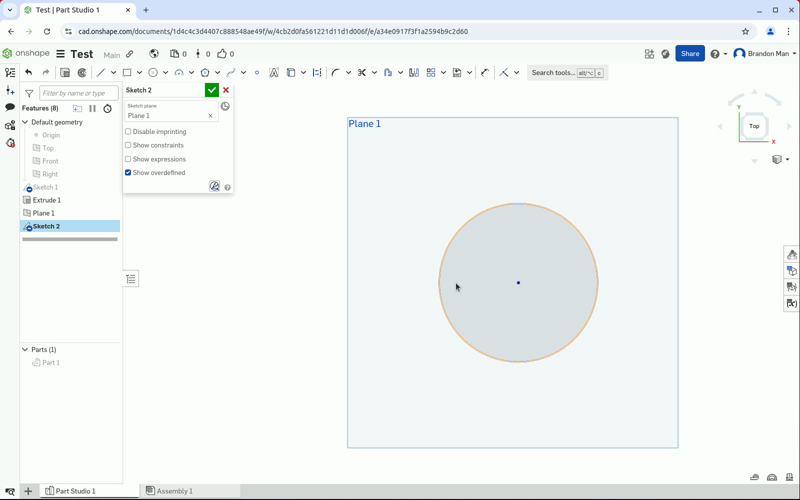
click(456, 282)
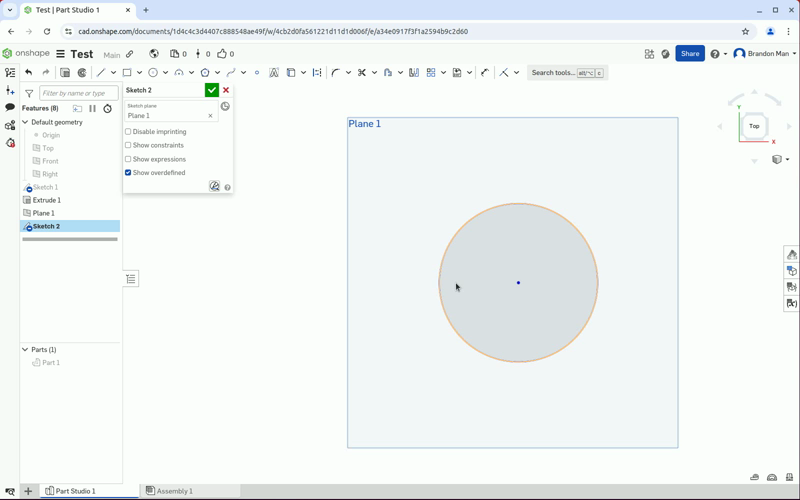
scroll(-6)
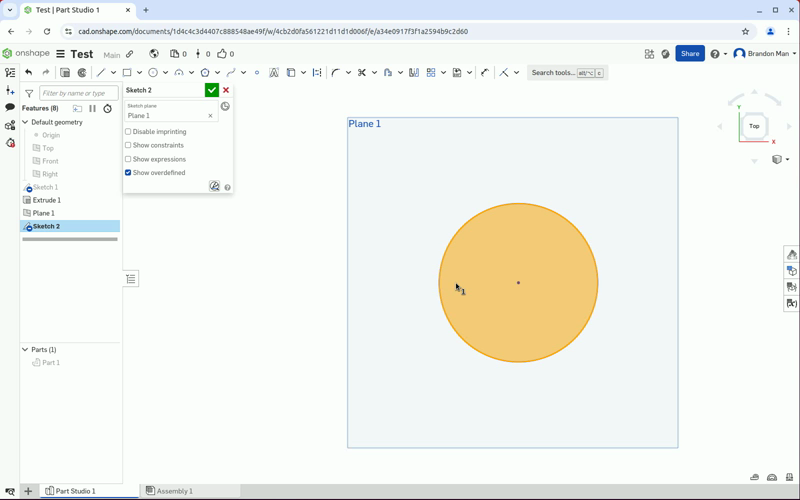
scroll(-6)
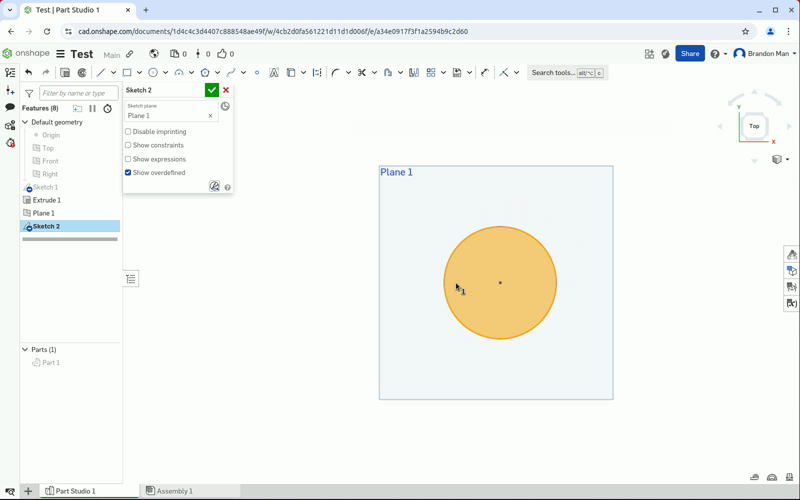
scroll(-6)
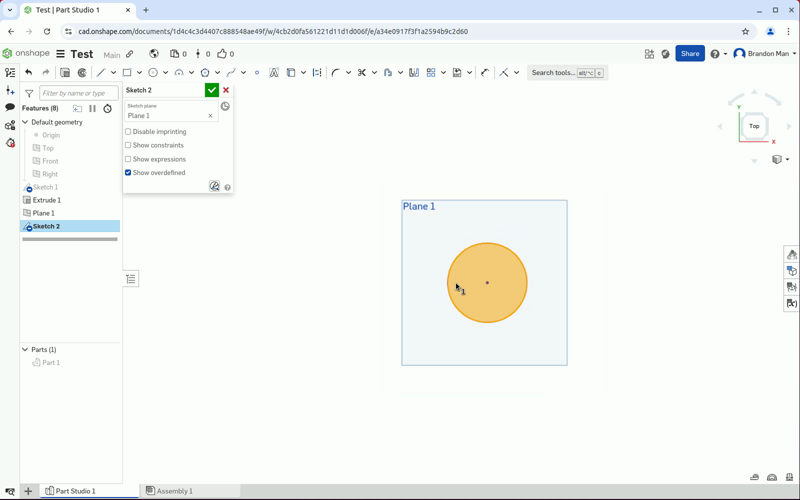
scroll(-6)
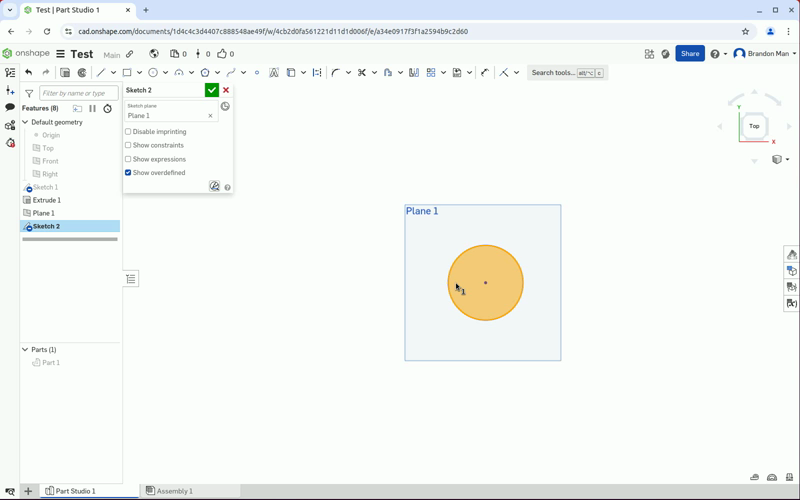
scroll(-6)
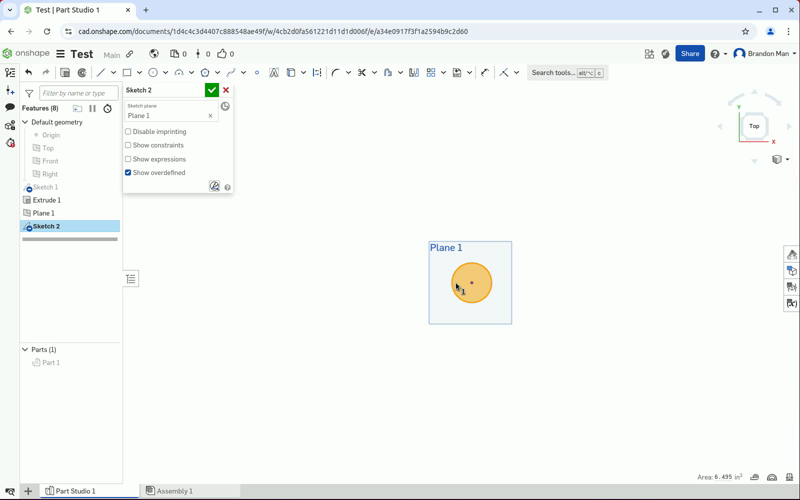
scroll(-6)
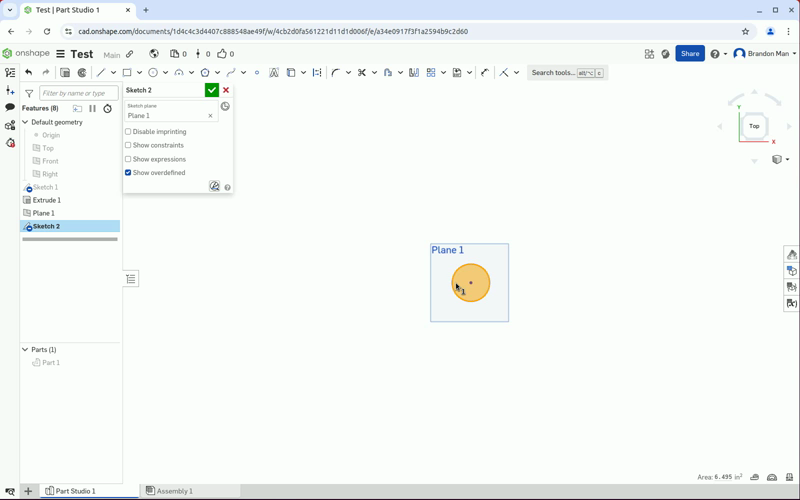
scroll(-6)
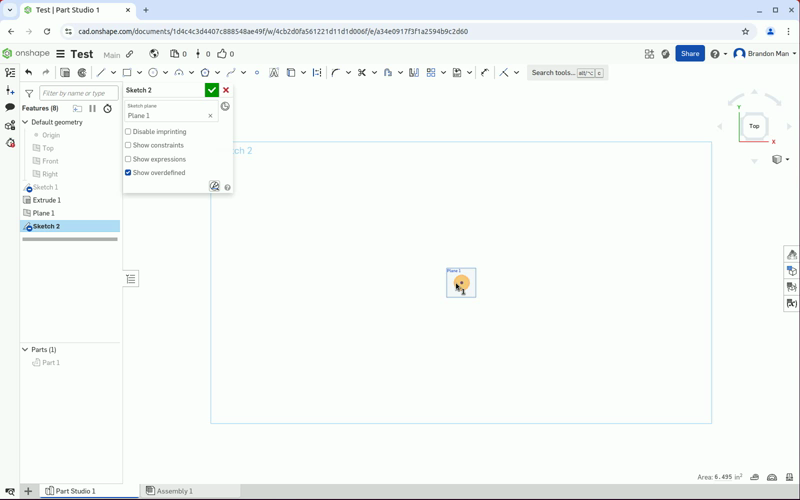
mouse_move(73, 352)
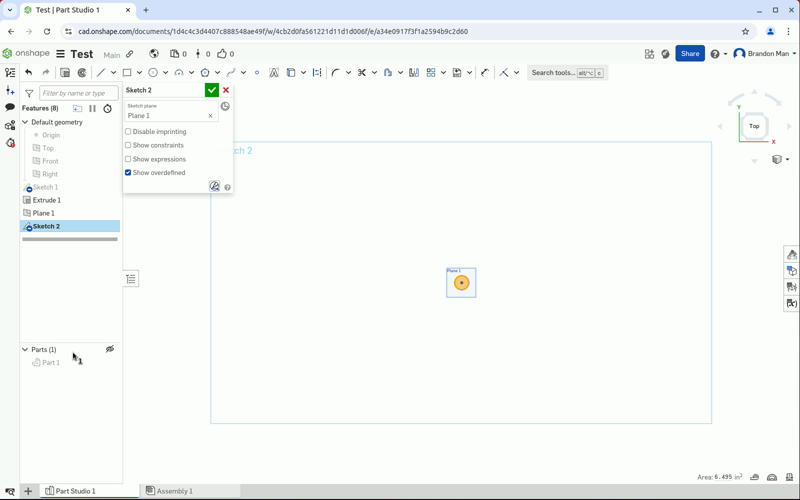
key(shift+y)
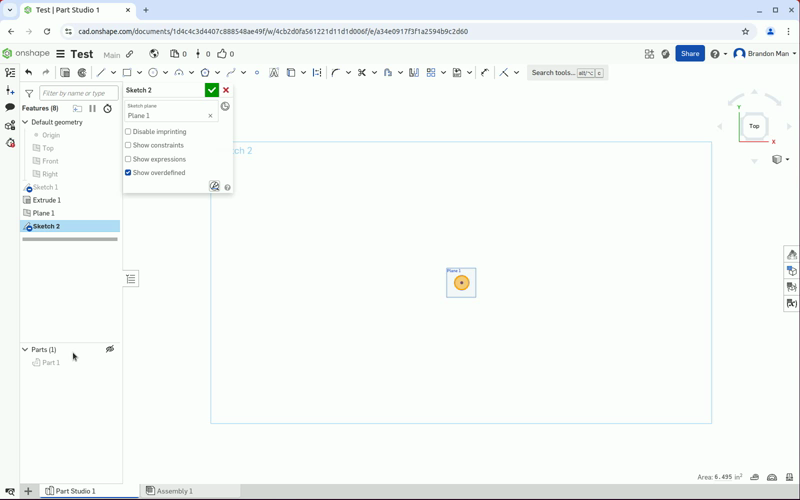
key(shift+e)
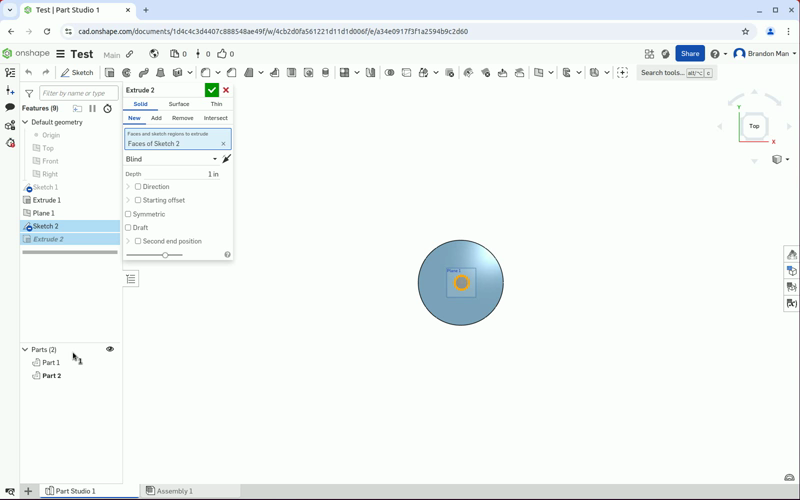
mouse_move(143, 106)
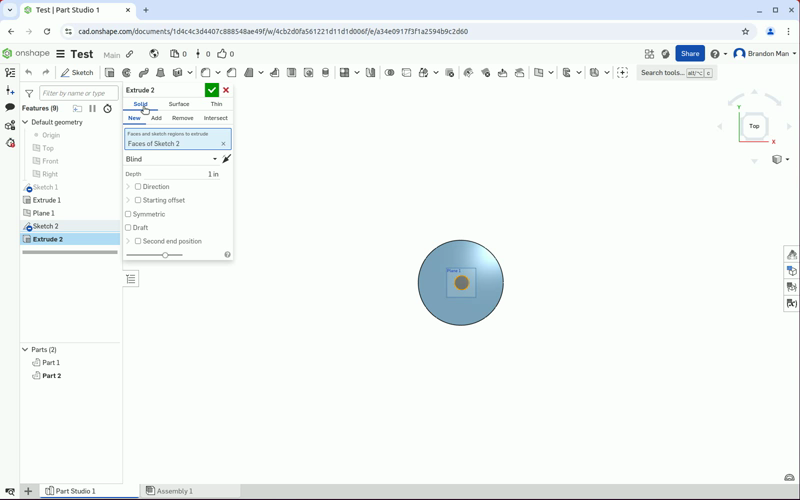
click(143, 106)
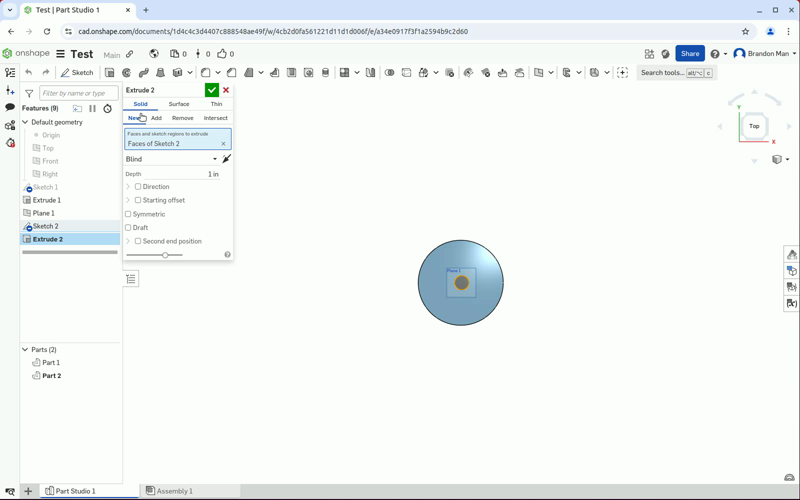
mouse_move(137, 120)
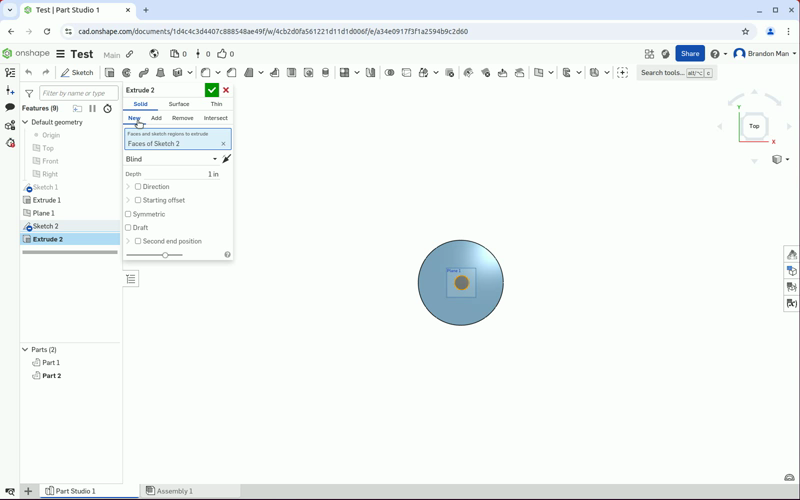
click(137, 120)
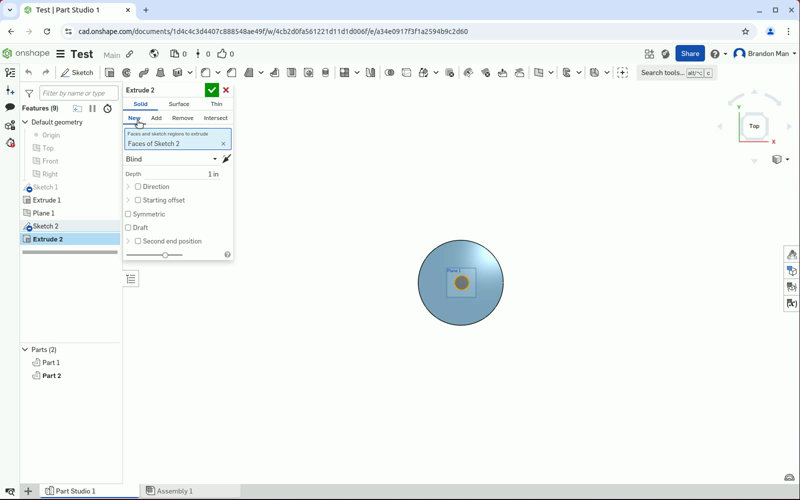
key(tab, 4)
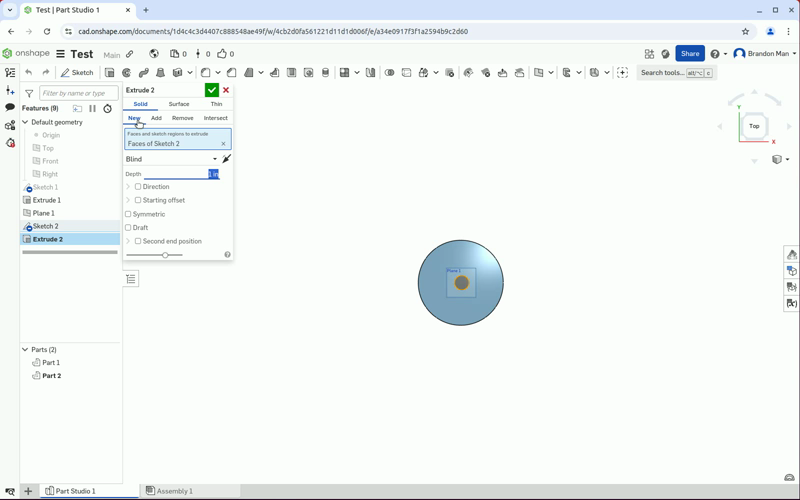
text(8.666)
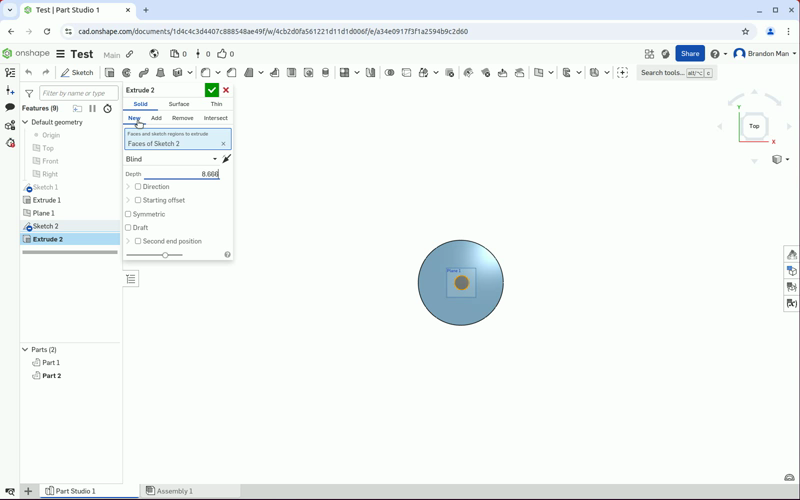
key(enter)
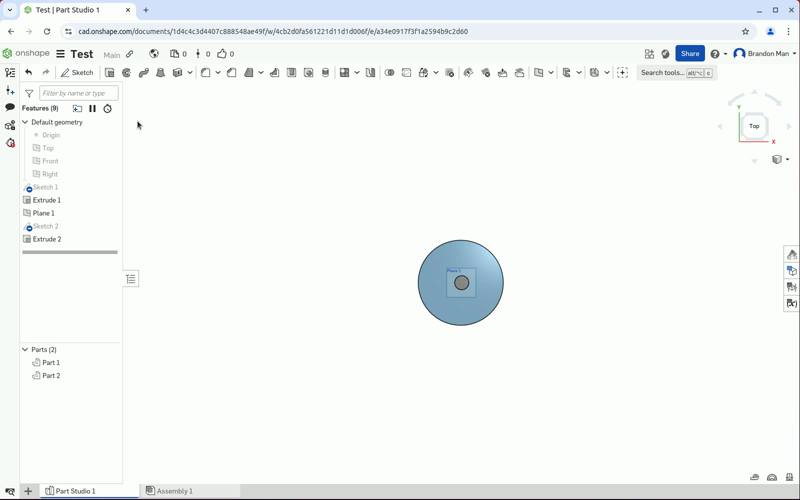
key(shift+h)
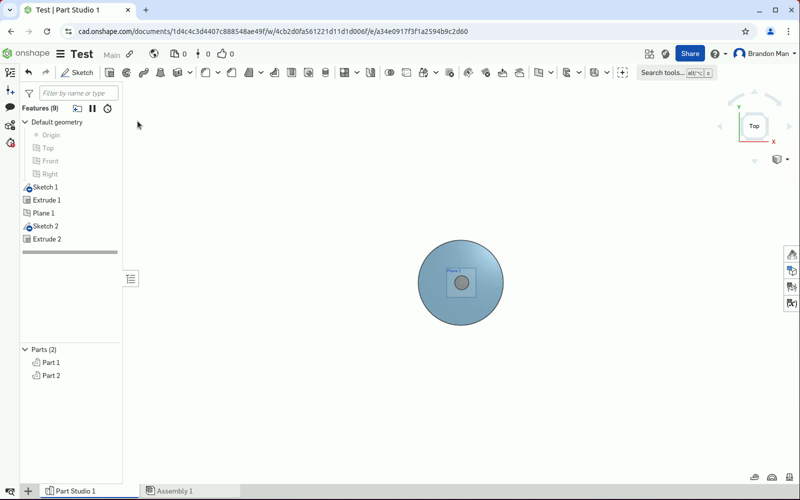
key(shift+h)
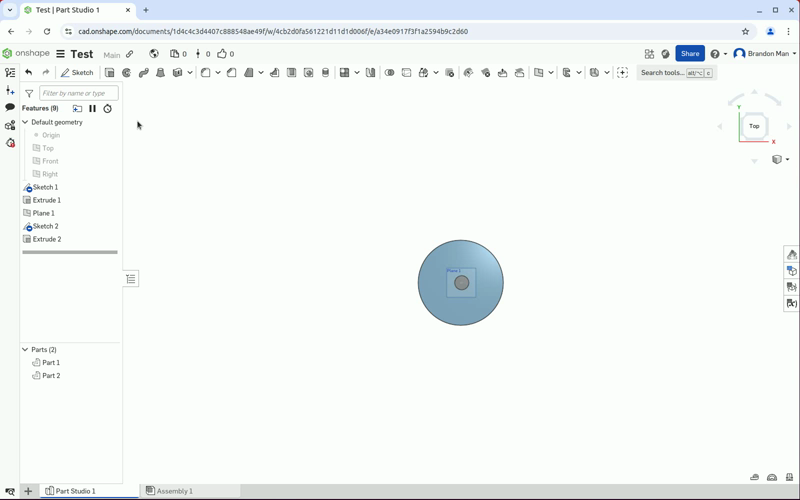
key(shift+7)
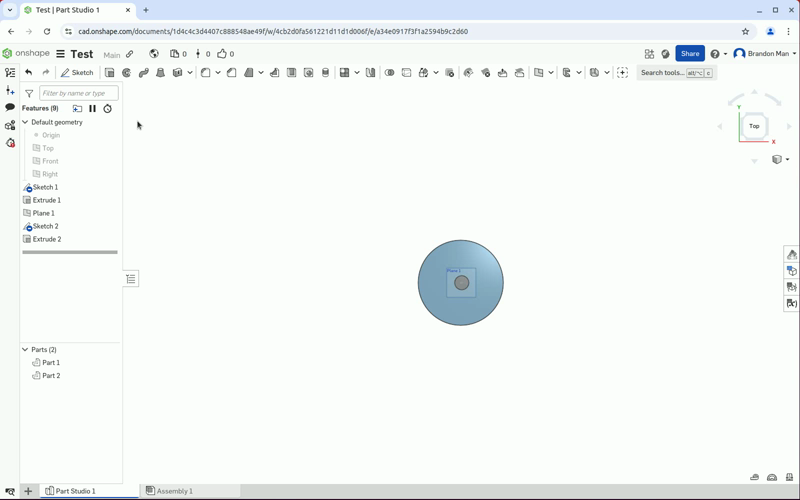
key(up, 3)
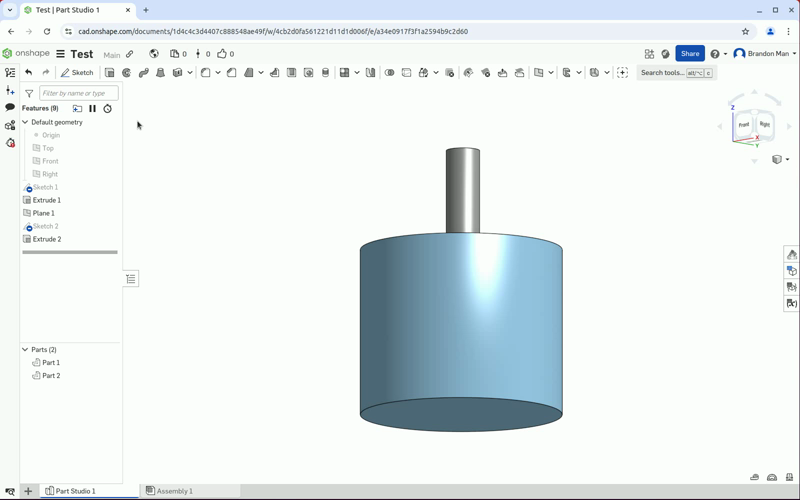
key(left, 3)
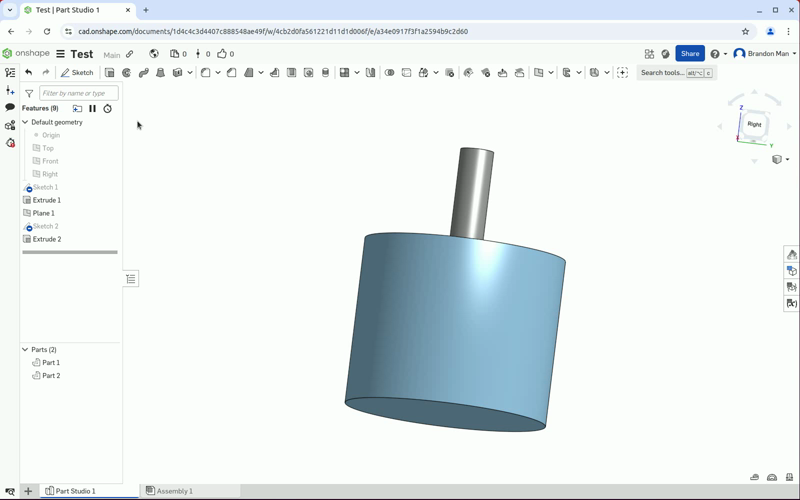
key(right, 3)
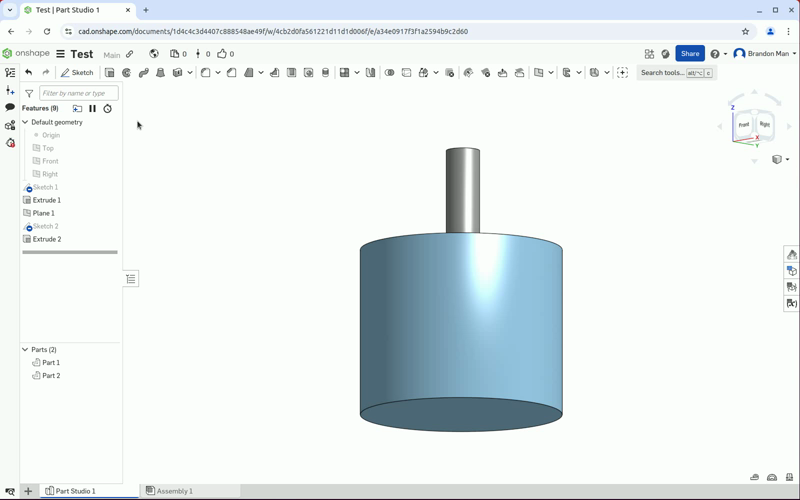
key(down, 3)
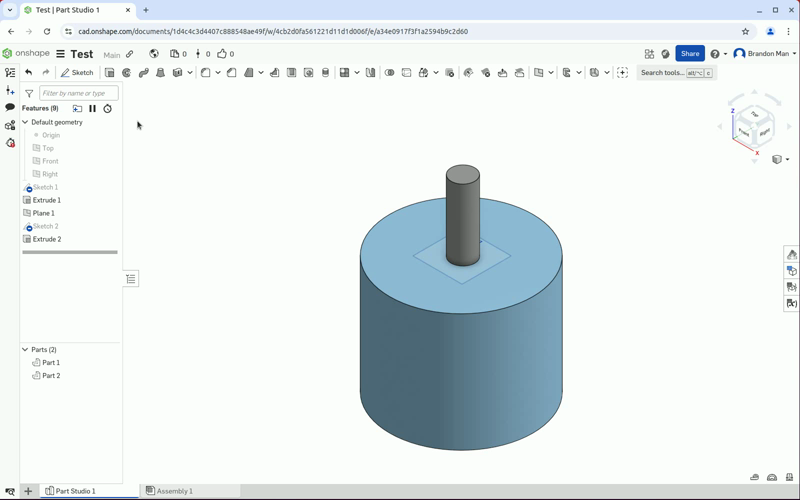
mouse_move(73, 189)
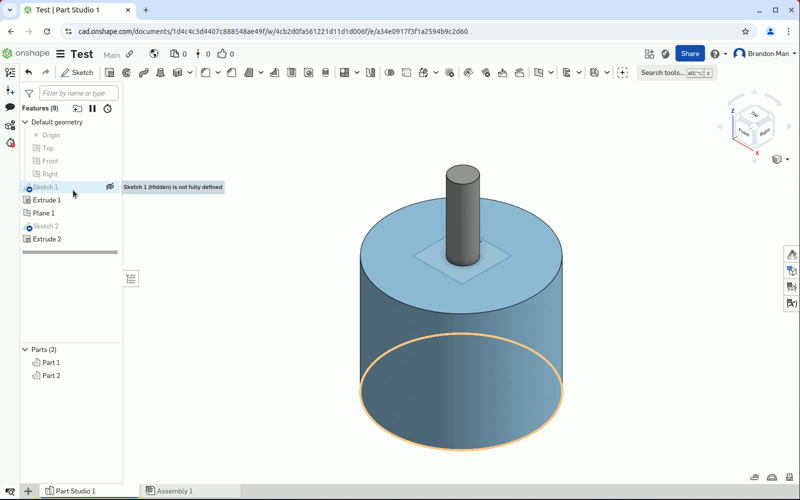
click(73, 189)